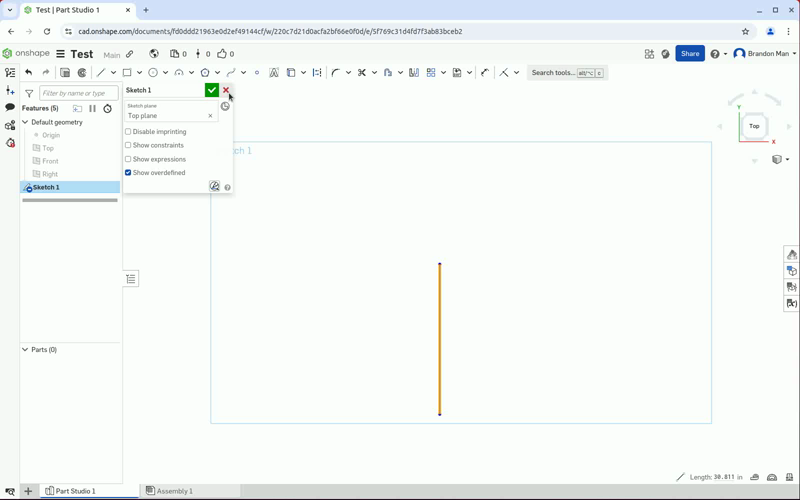
key(shift+h)
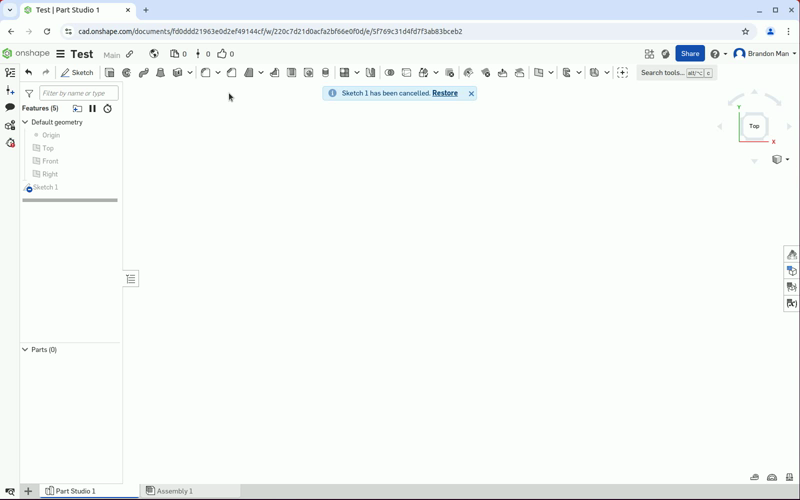
mouse_move(73, 352)
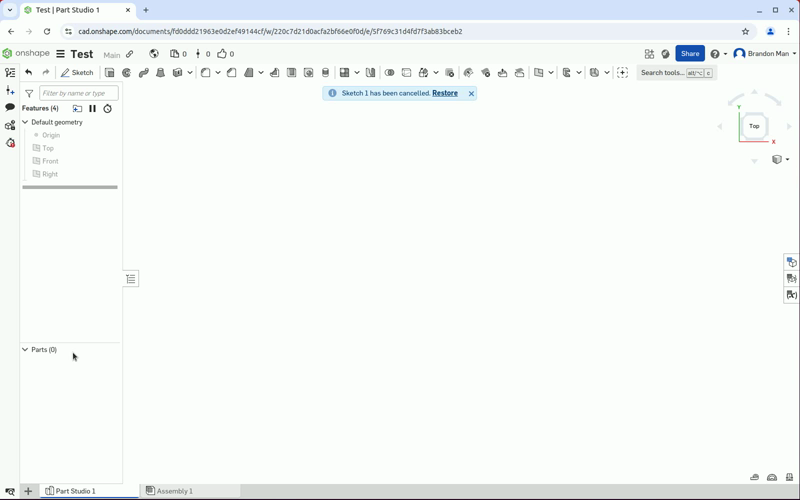
key(y)
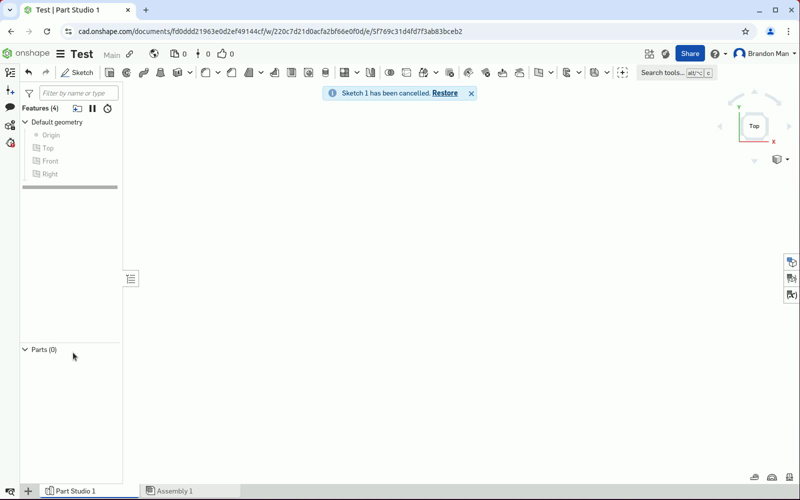
key(shift+p)
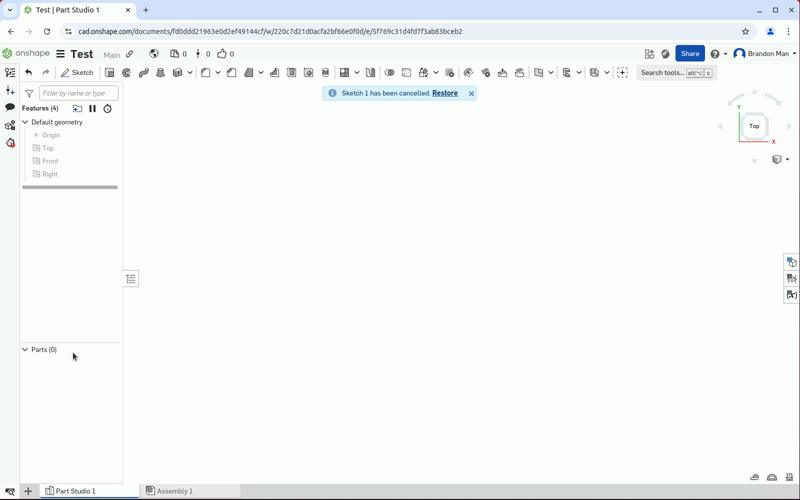
key(space)
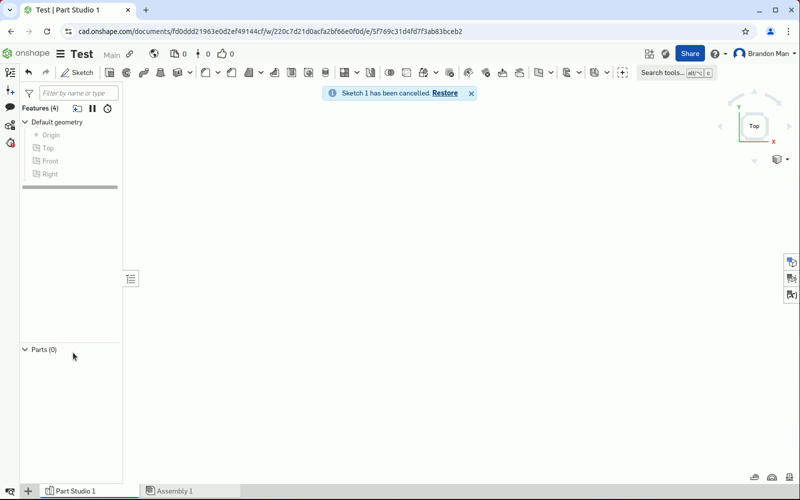
key_down(shift)
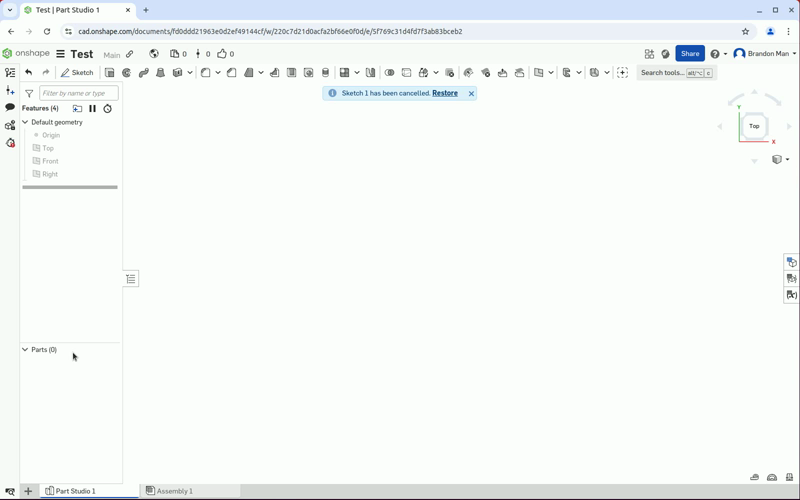
key(up)
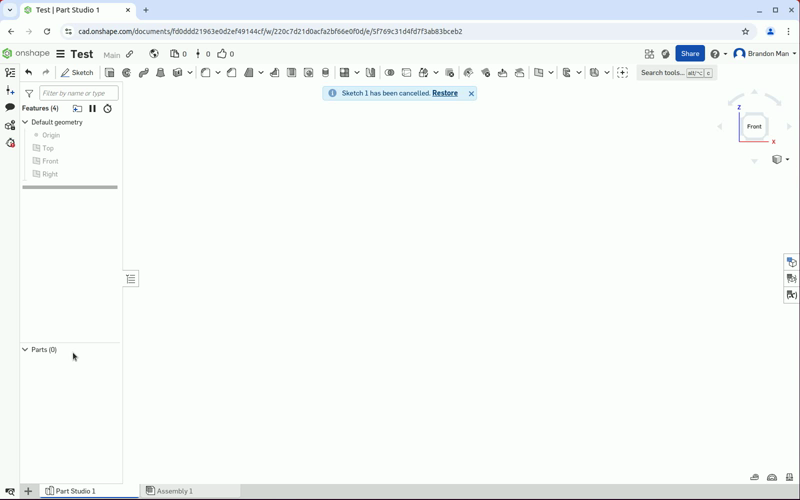
key_up(shift)
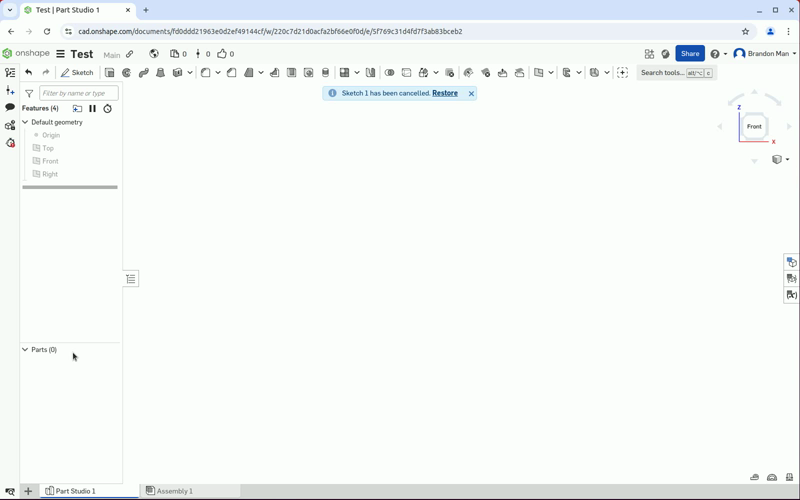
mouse_move(73, 352)
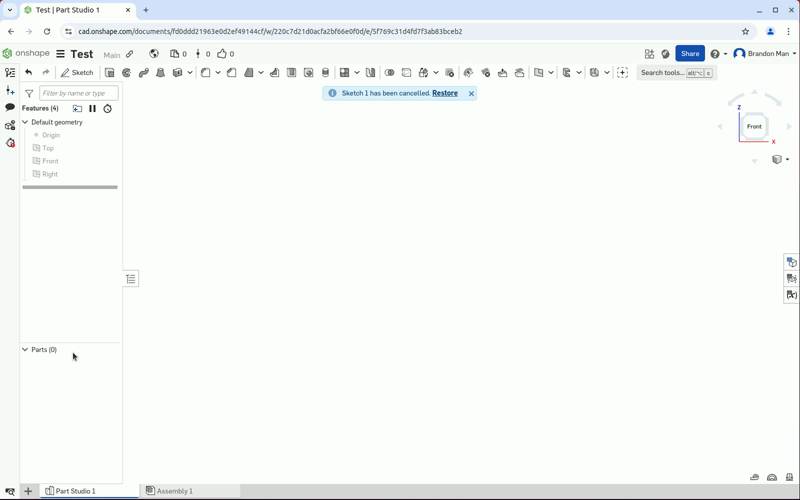
key(shift+y)
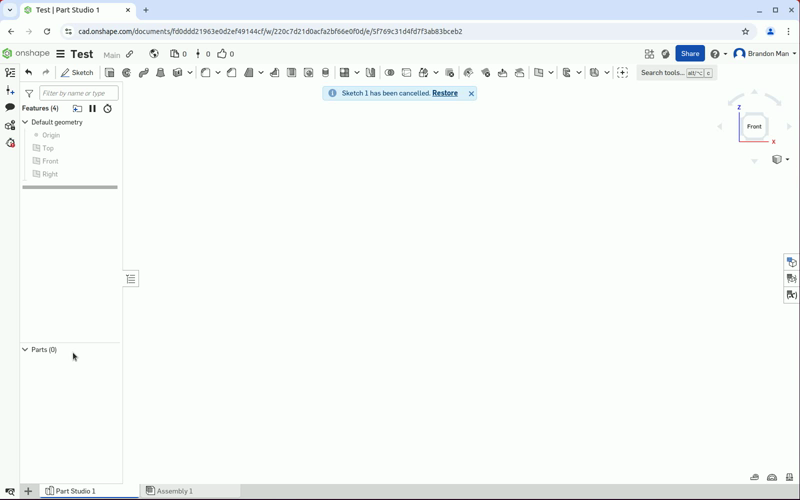
key(shift+s)
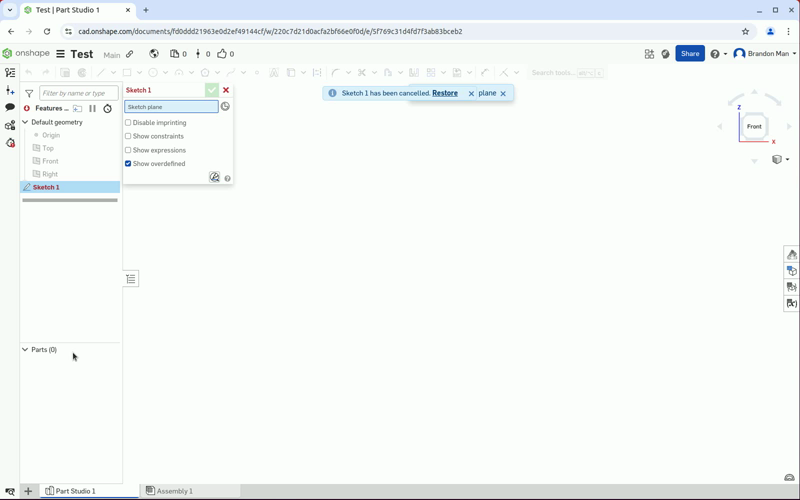
mouse_move(73, 163)
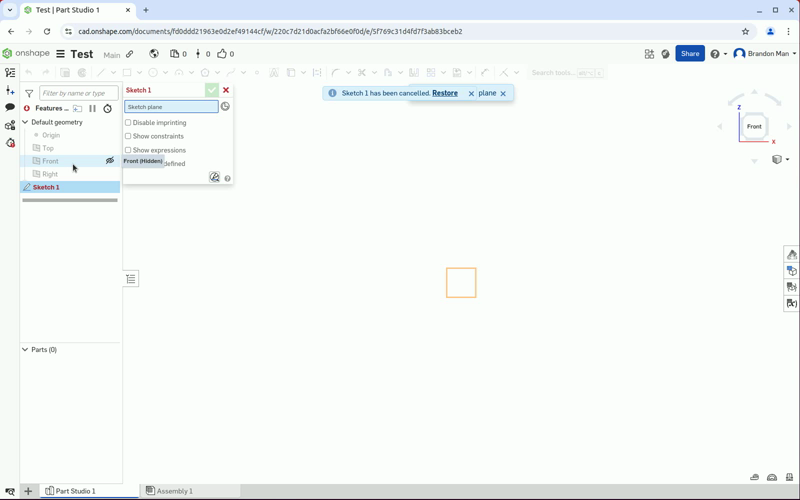
click(73, 163)
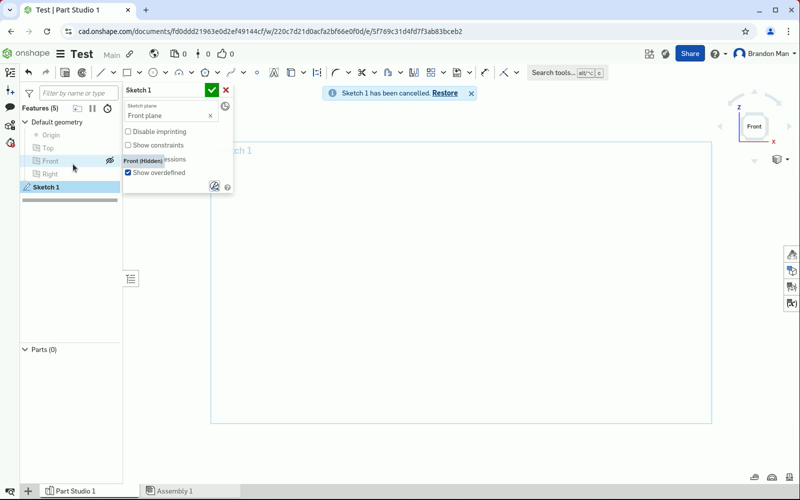
mouse_move(73, 352)
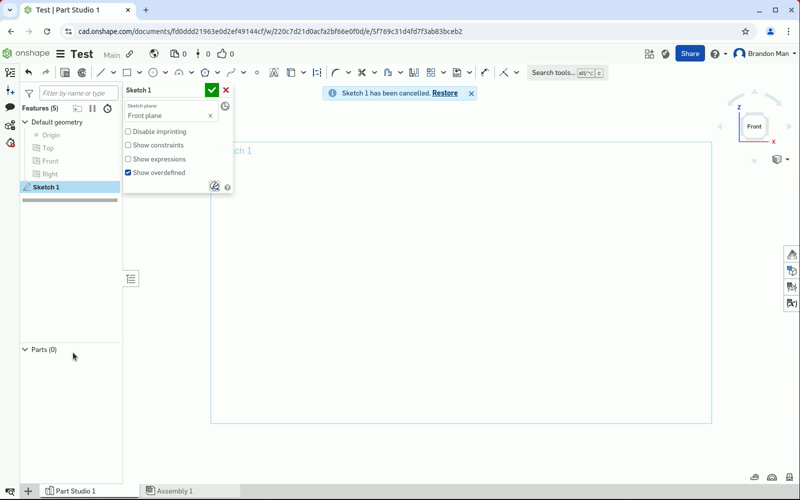
key(y)
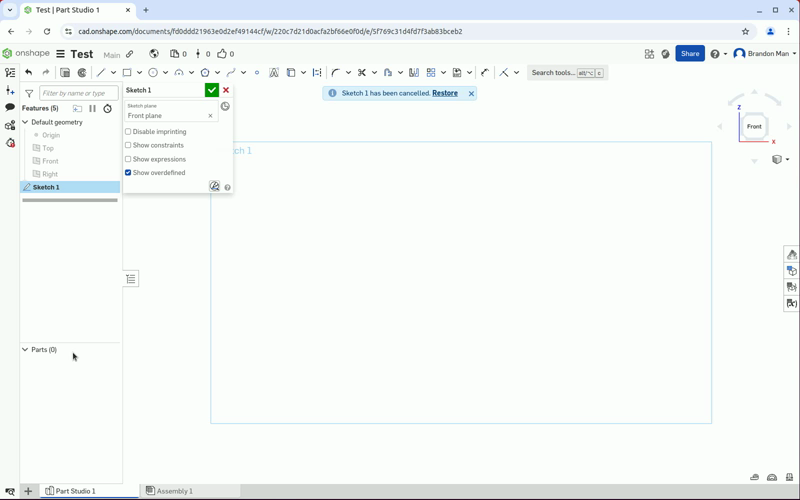
key(c)
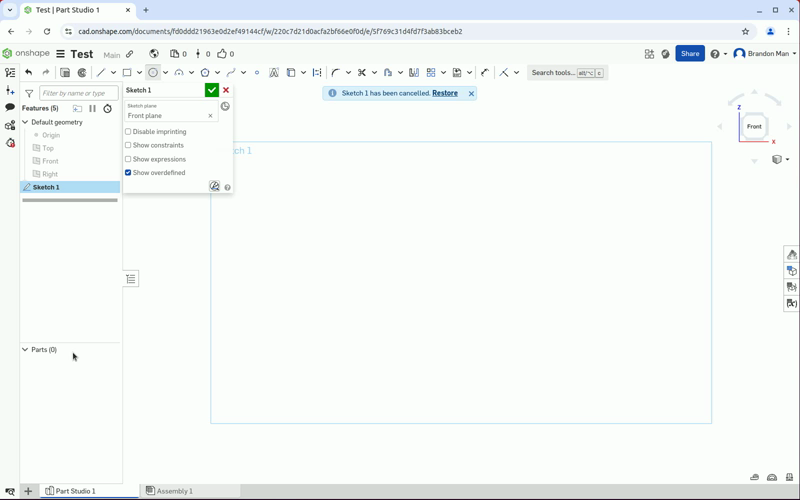
key_down(shift)
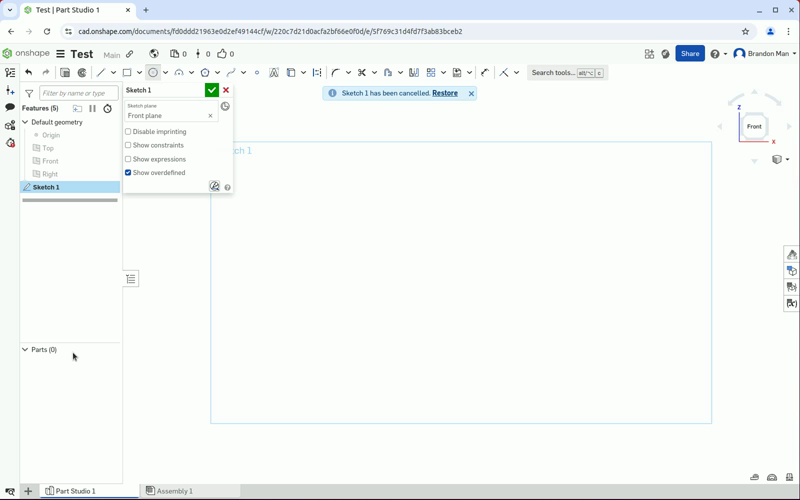
mouse_move(461, 282)
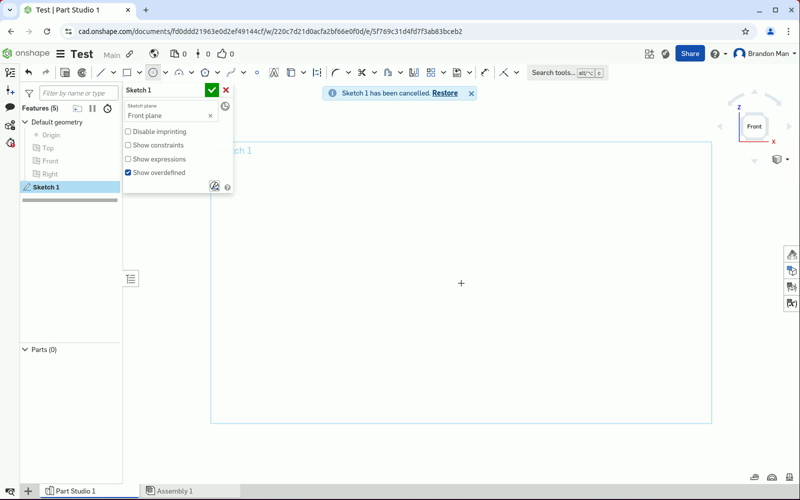
click(461, 282)
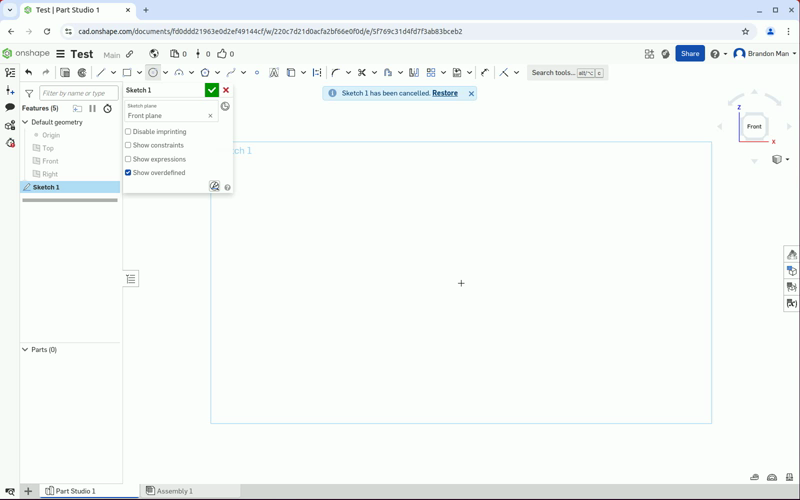
key_up(shift)
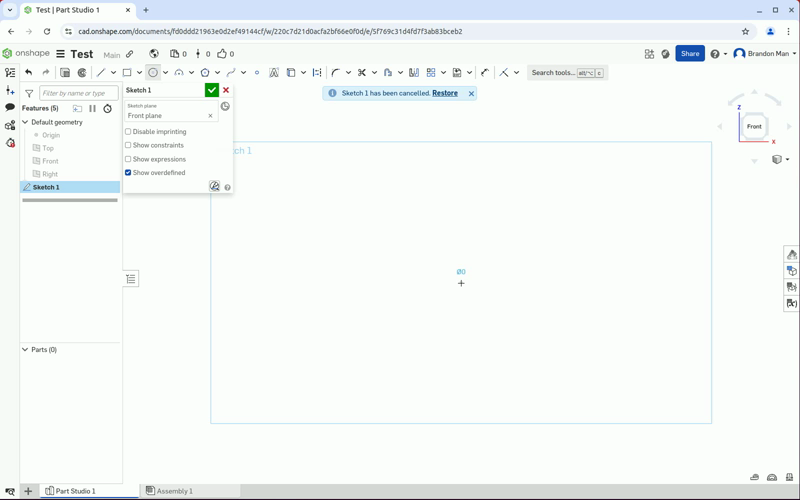
mouse_move(574, 282)
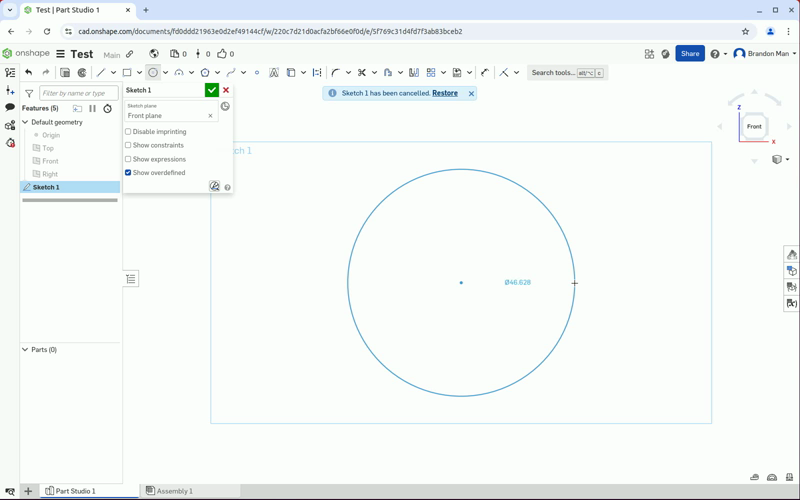
click(574, 282)
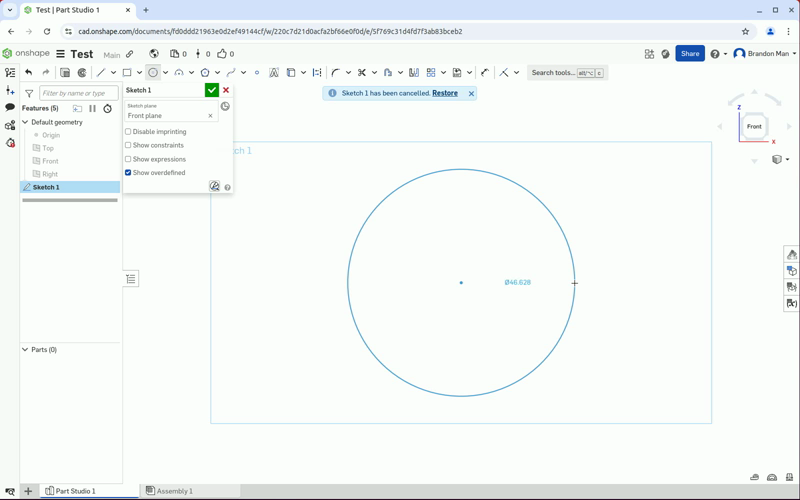
key(esc)
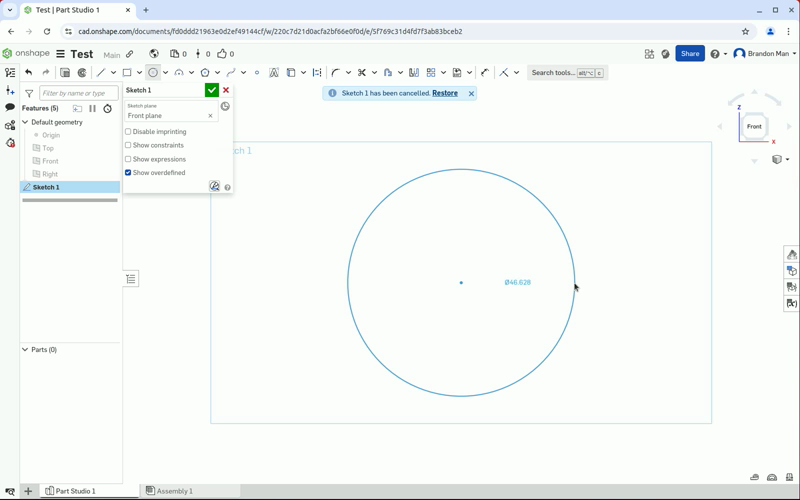
mouse_move(443, 366)
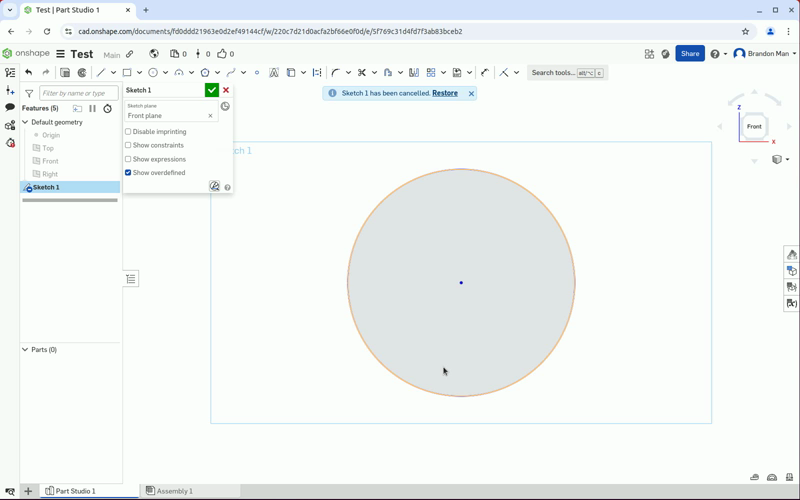
click(443, 366)
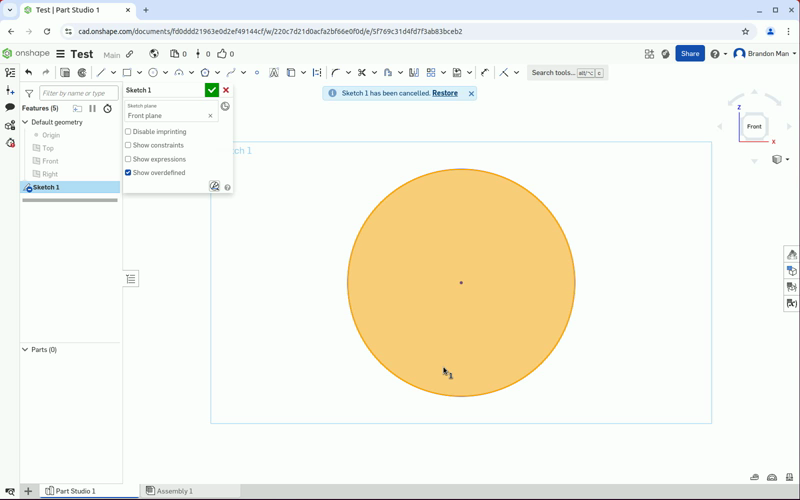
mouse_move(73, 352)
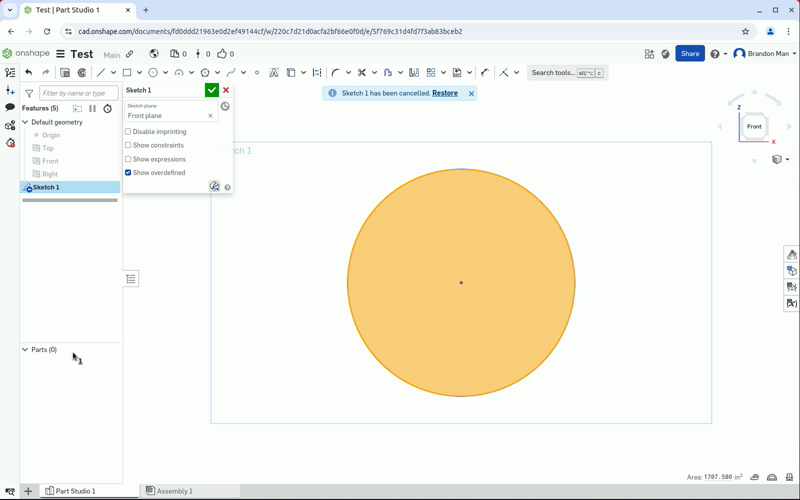
key(shift+y)
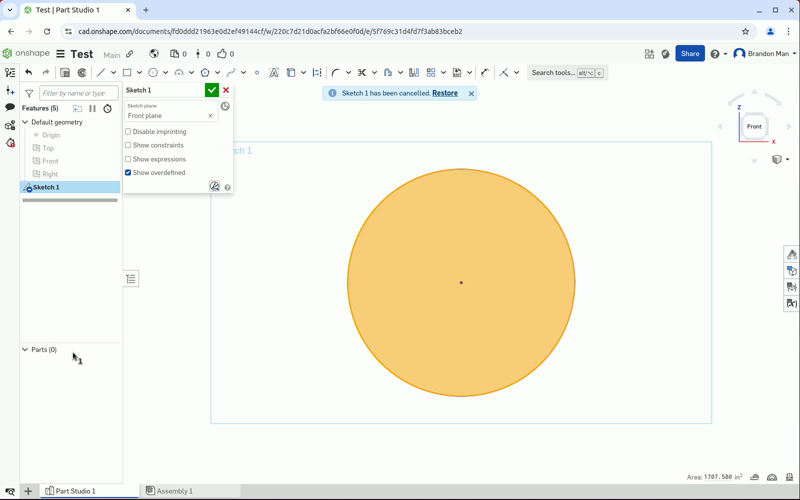
key(shift+e)
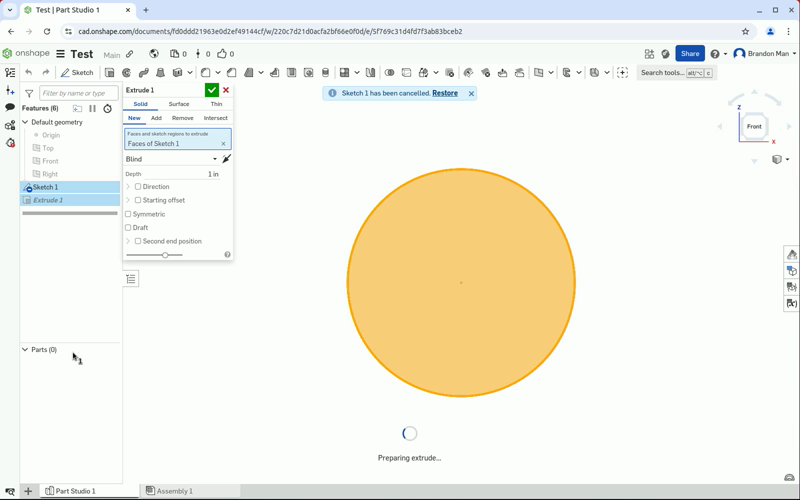
mouse_move(143, 106)
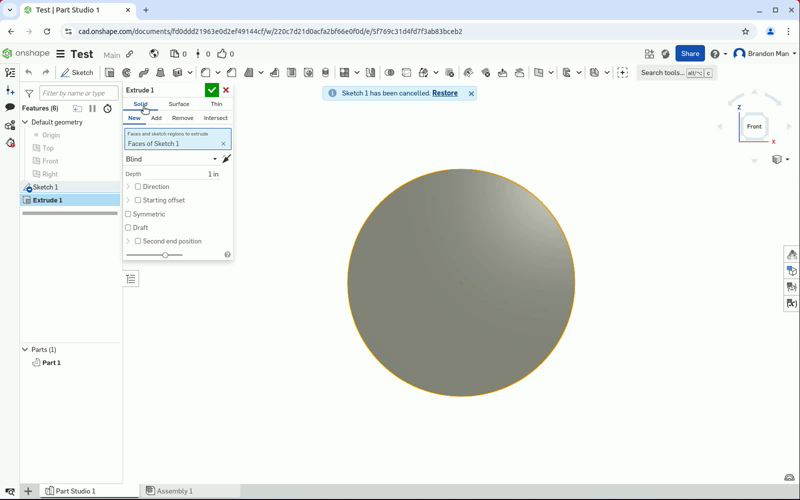
click(143, 106)
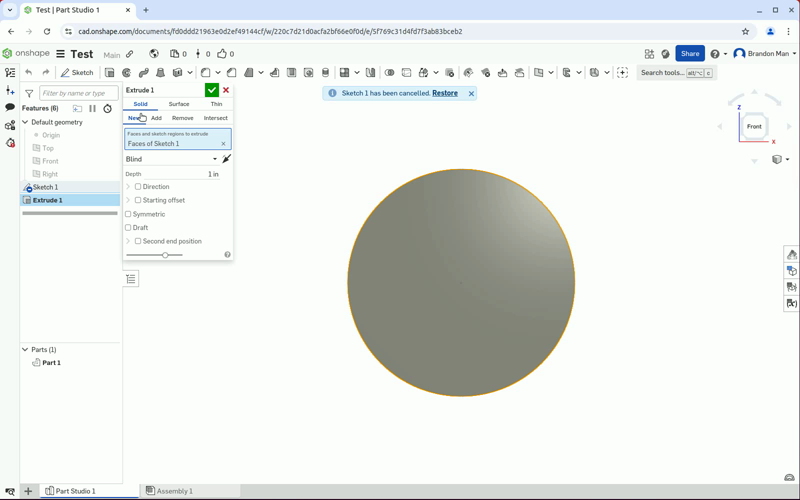
mouse_move(137, 120)
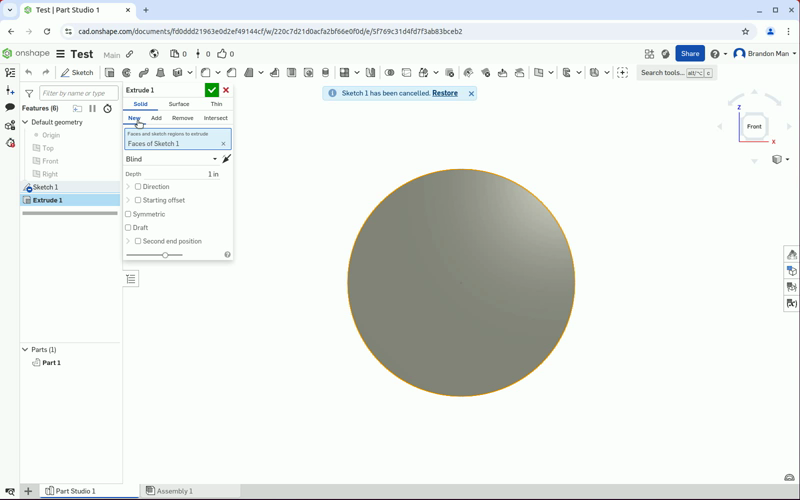
click(137, 120)
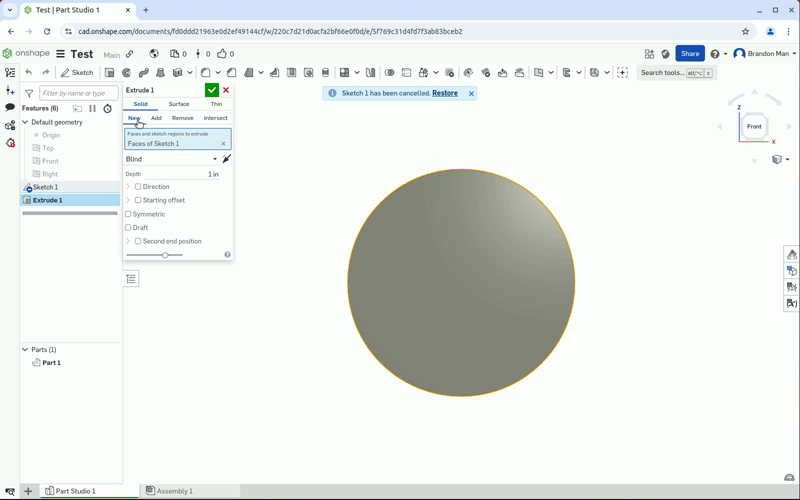
key(tab, 4)
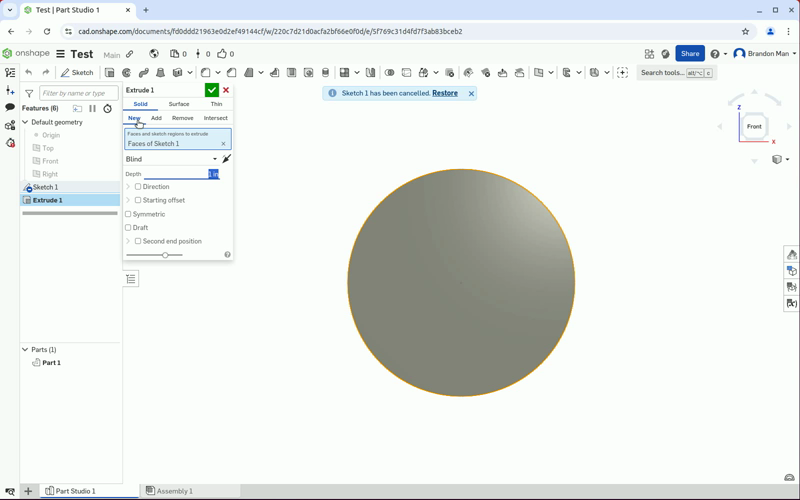
text(7.462)
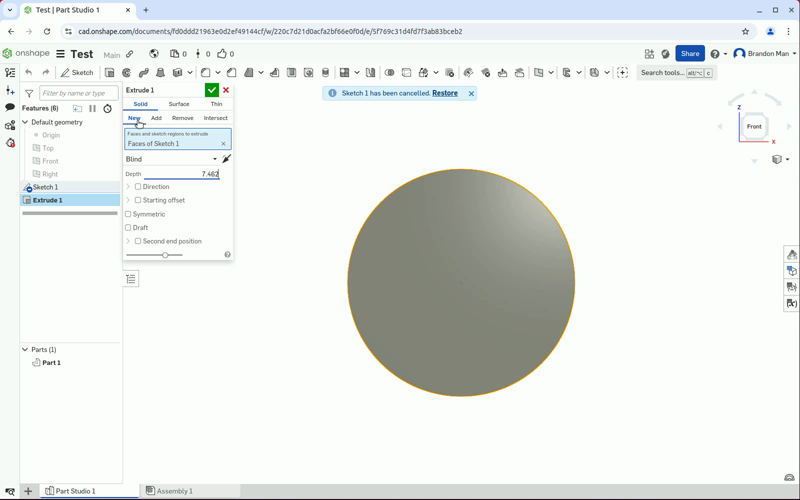
key(enter)
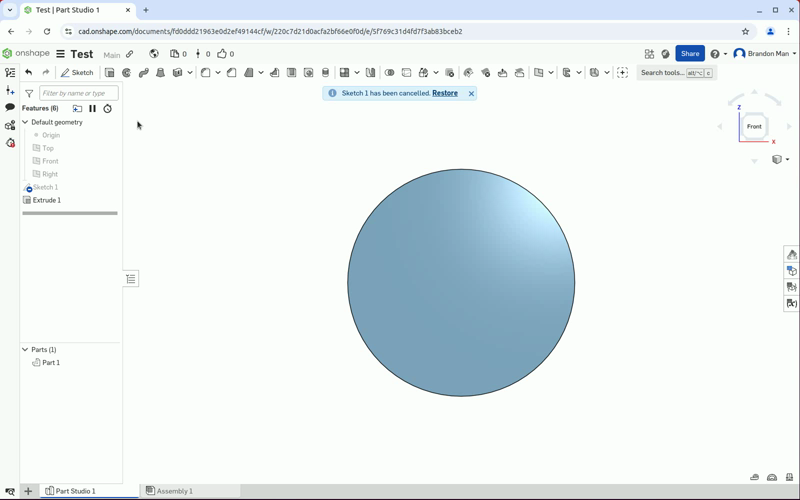
key(shift+h)
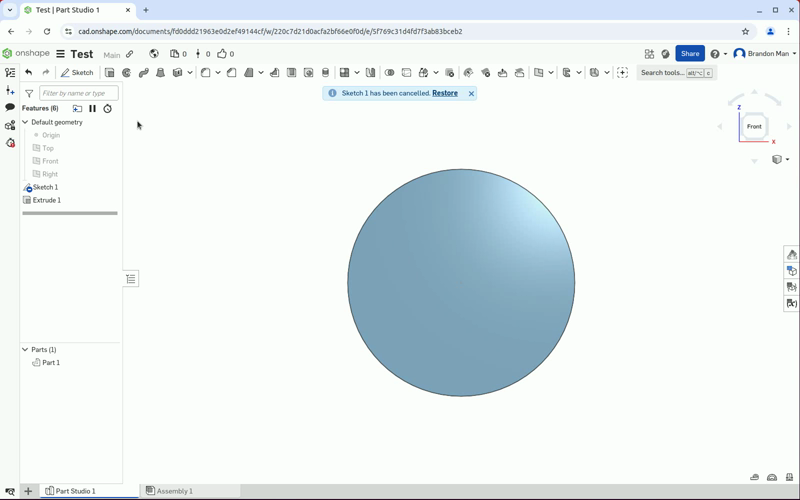
key(shift+h)
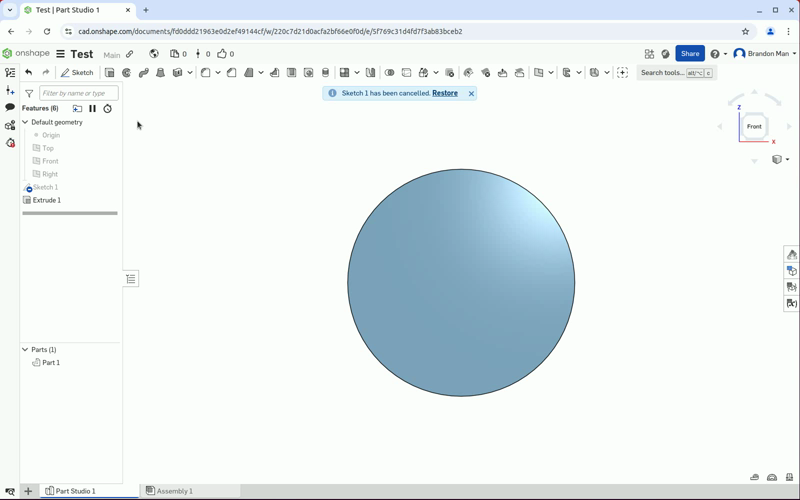
mouse_move(73, 189)
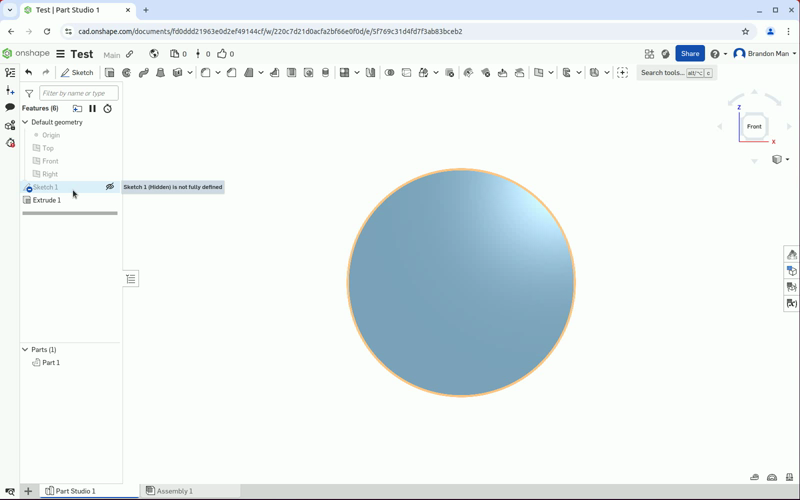
click(73, 189)
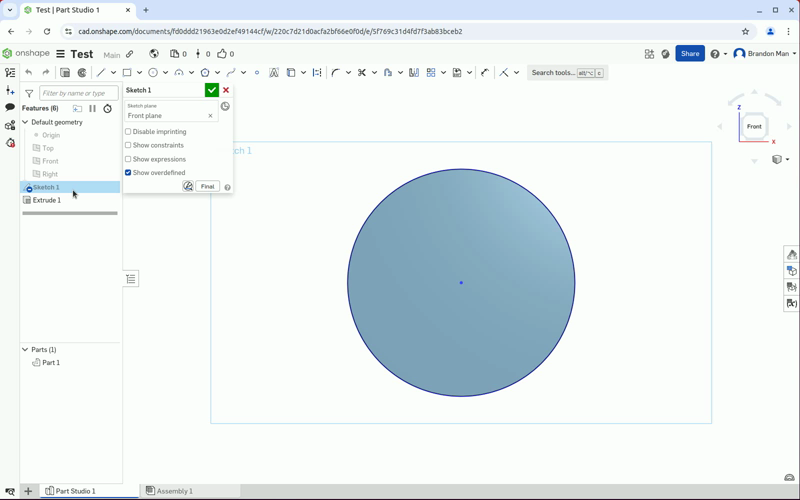
mouse_move(229, 92)
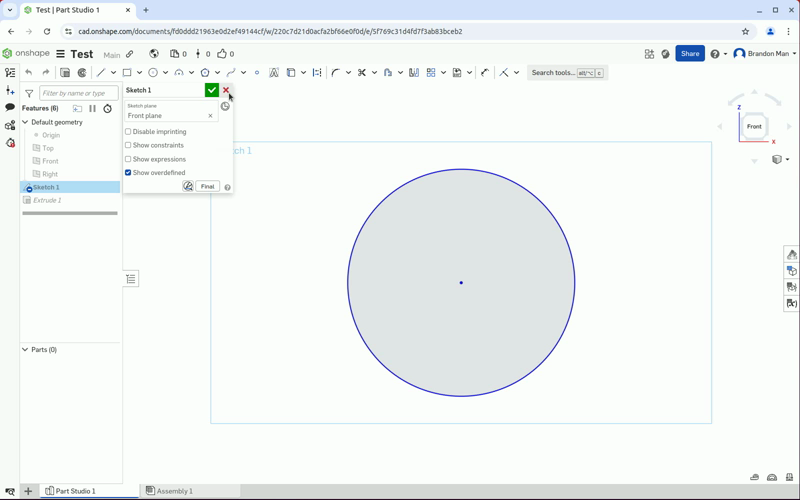
click(229, 92)
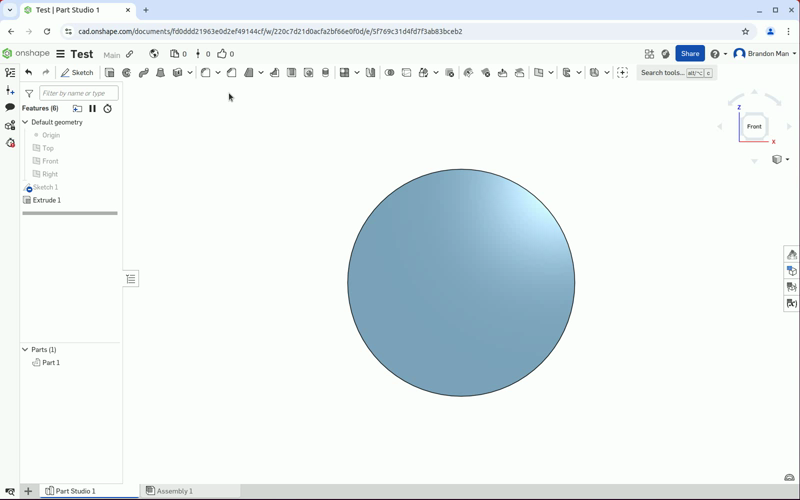
mouse_move(541, 75)
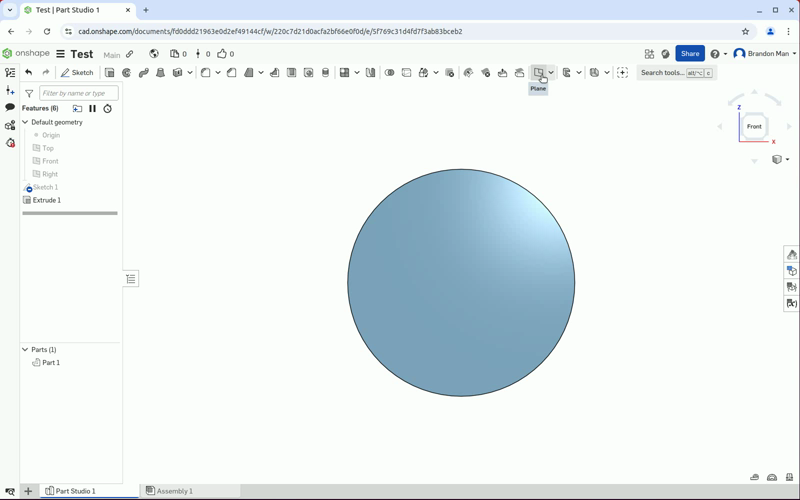
click(541, 75)
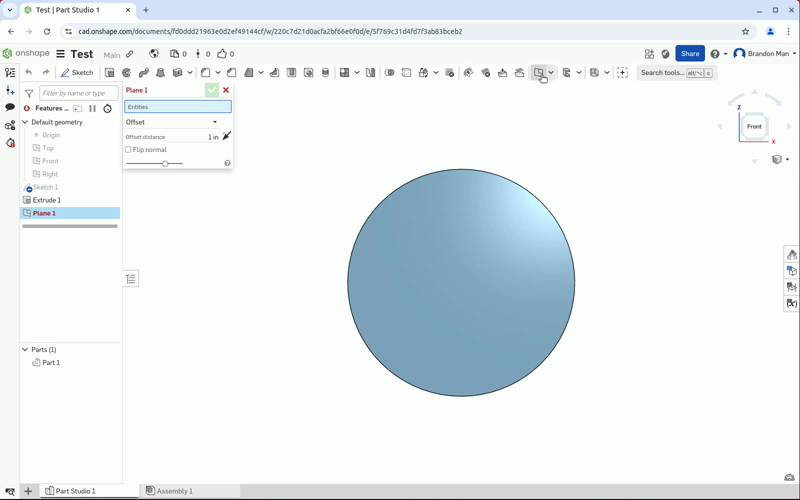
mouse_move(73, 163)
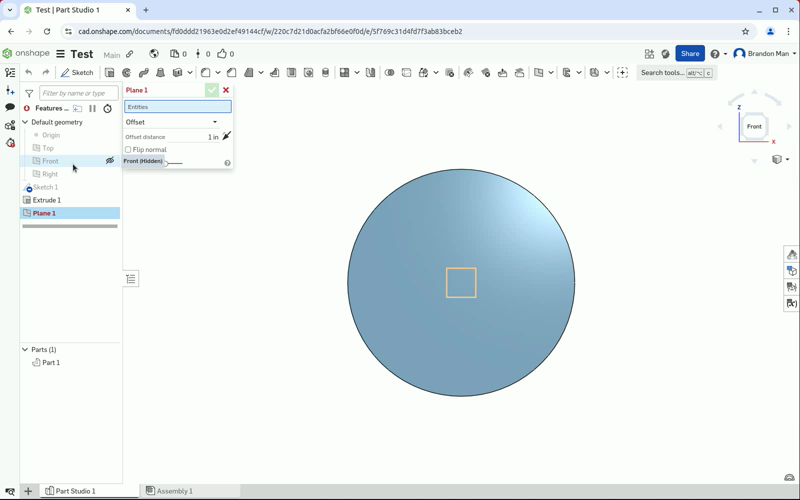
click(73, 163)
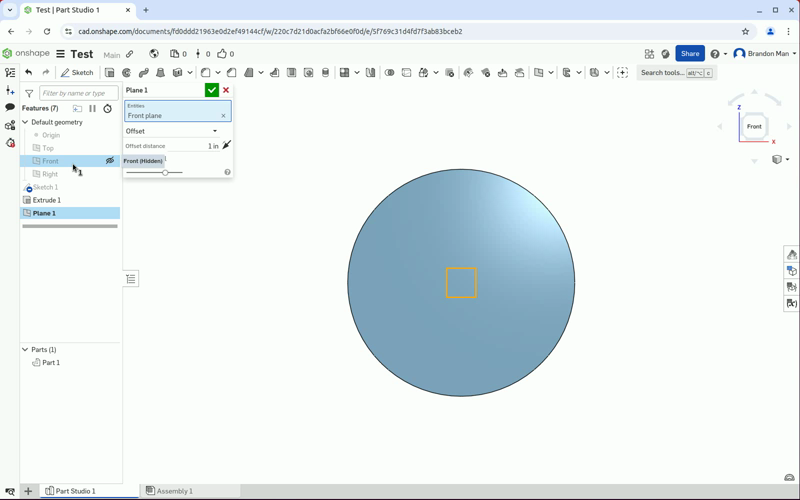
key(tab, 2)
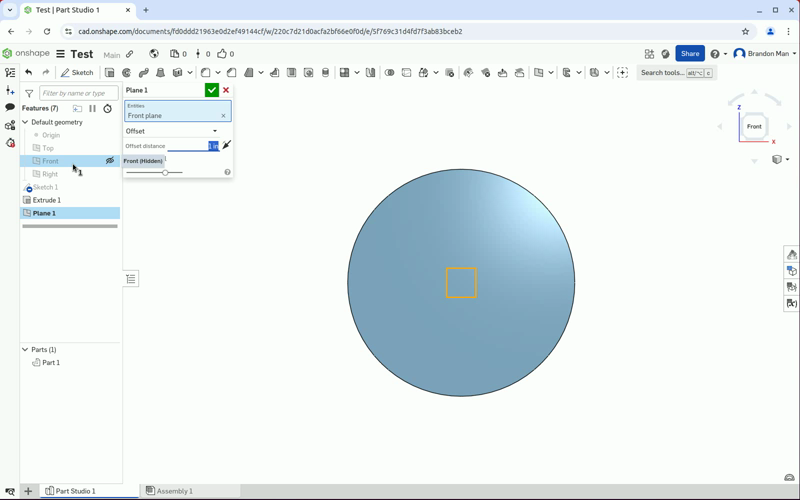
text(7.456)
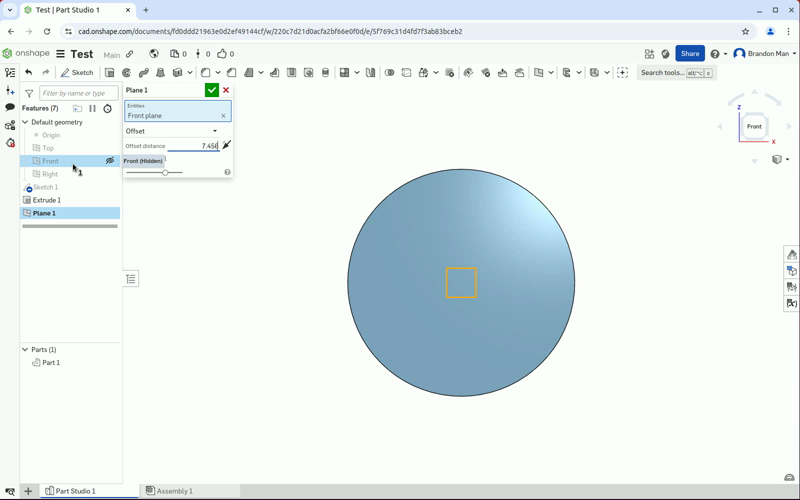
key(enter, 2)
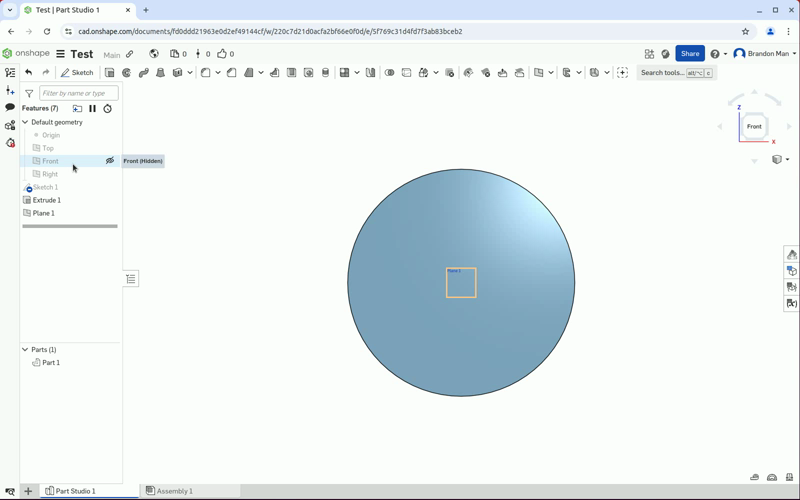
key(shift+s)
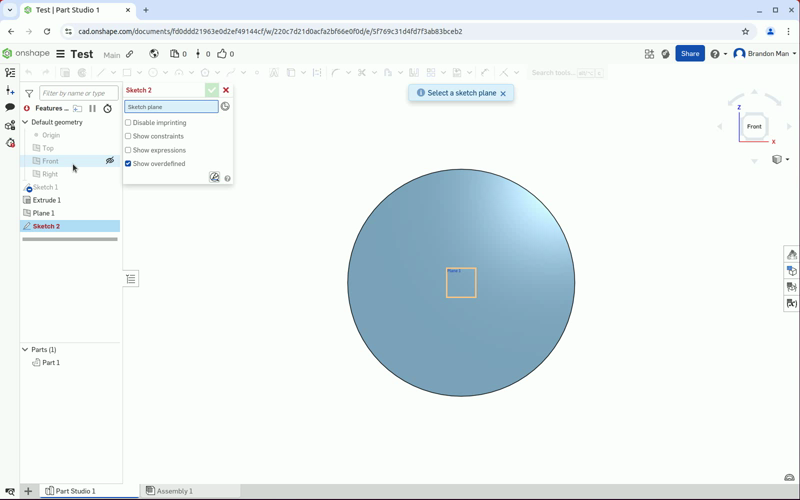
mouse_move(73, 215)
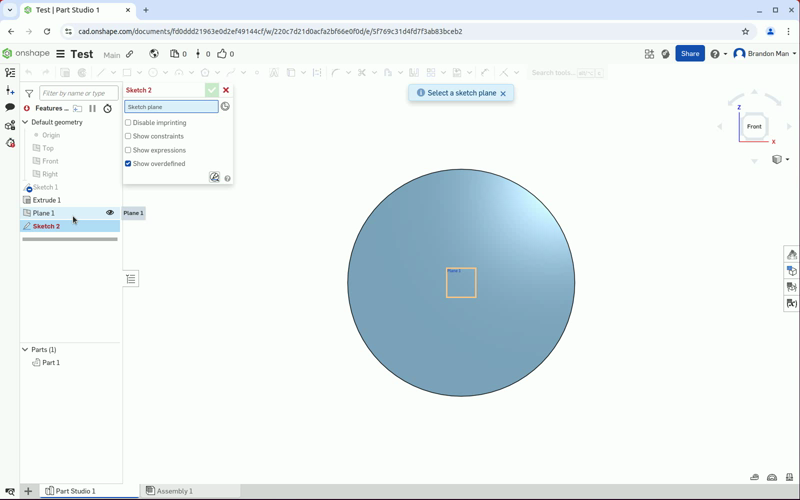
click(73, 215)
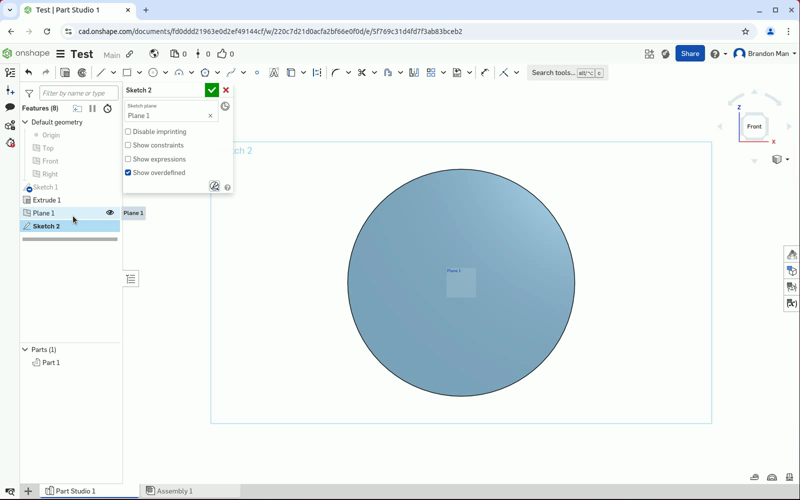
mouse_move(73, 352)
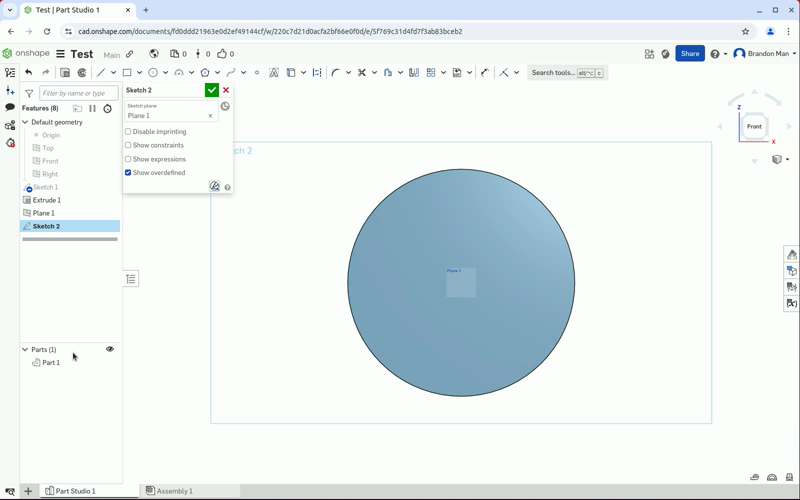
key(y)
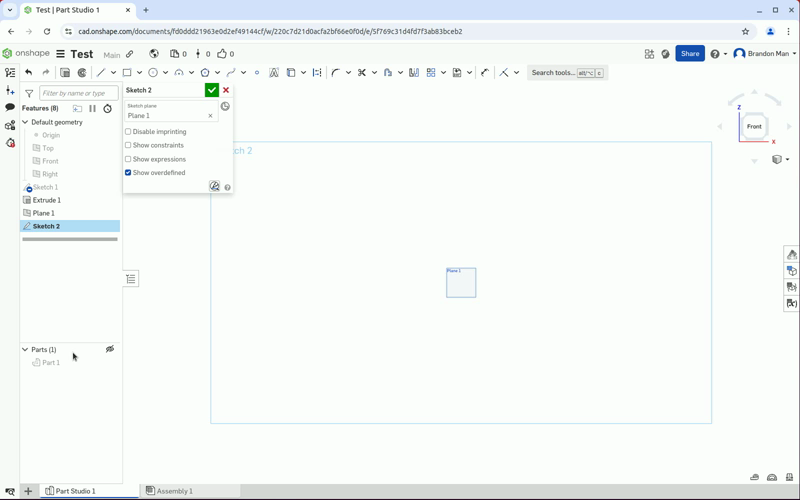
key(c)
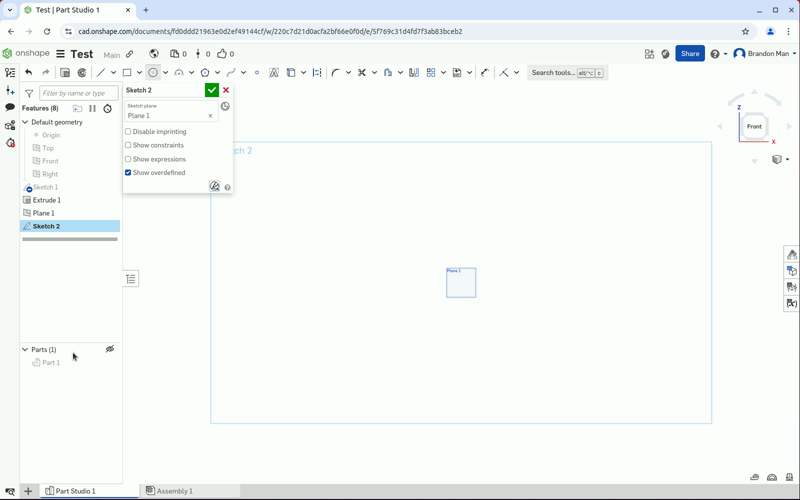
key_down(shift)
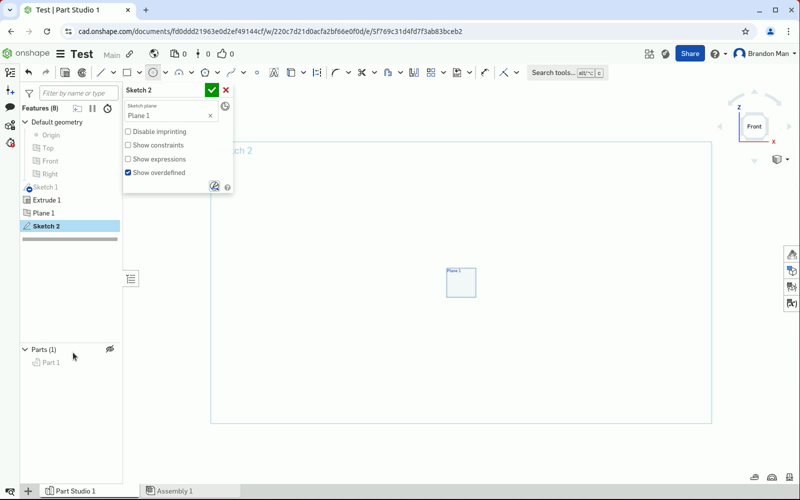
mouse_move(460, 282)
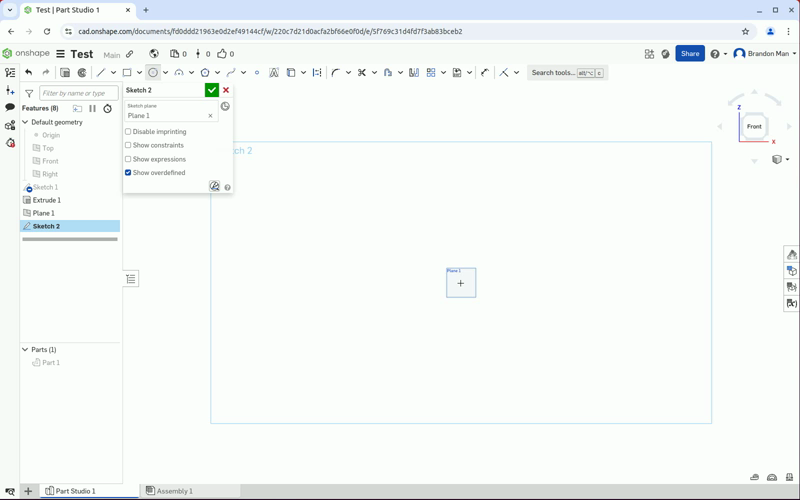
click(460, 282)
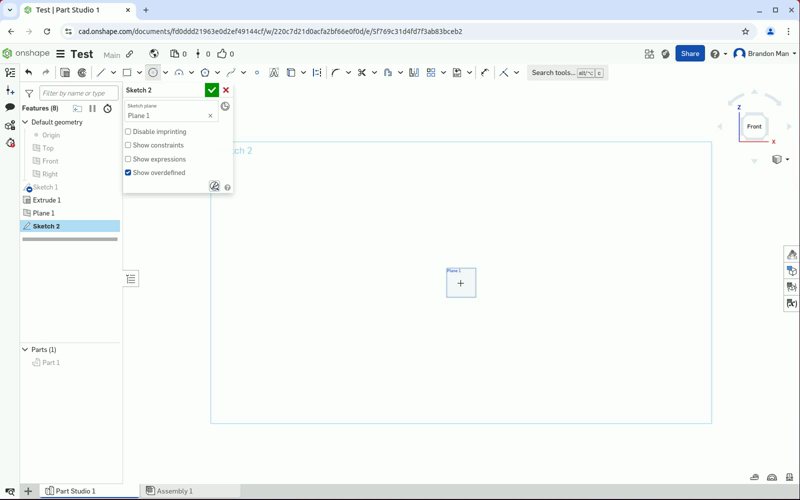
key_up(shift)
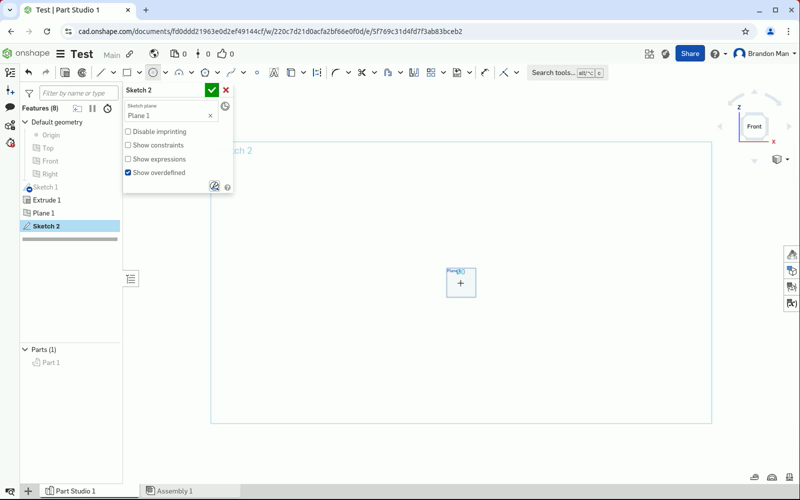
mouse_move(569, 282)
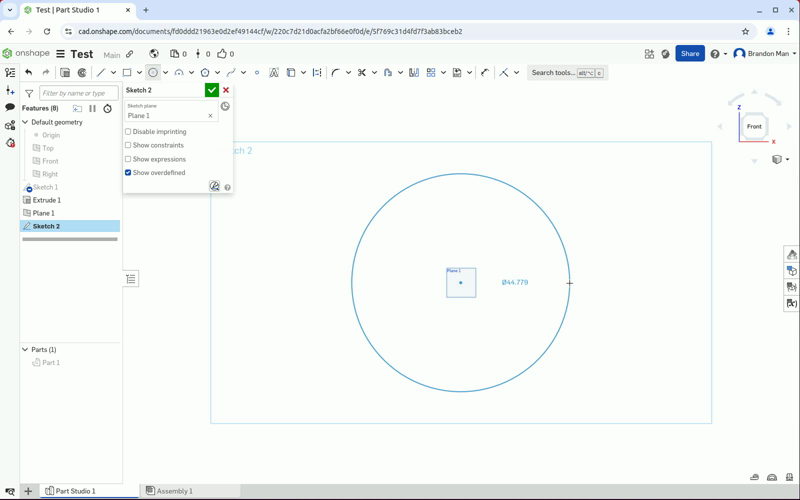
click(569, 282)
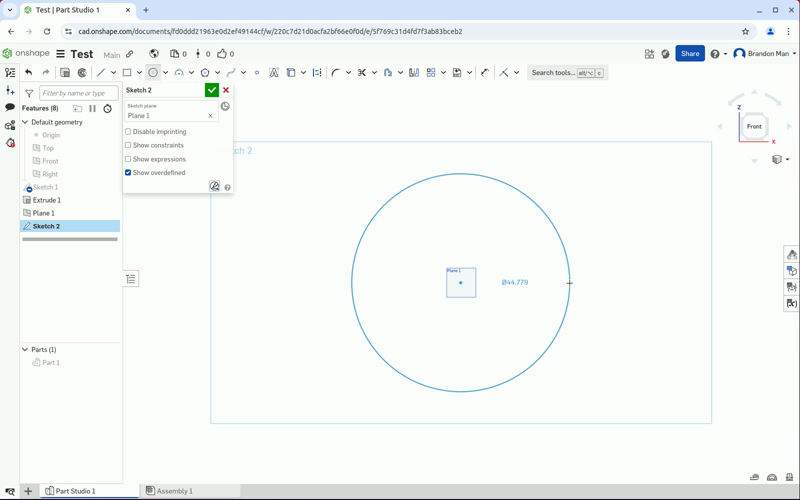
key(esc)
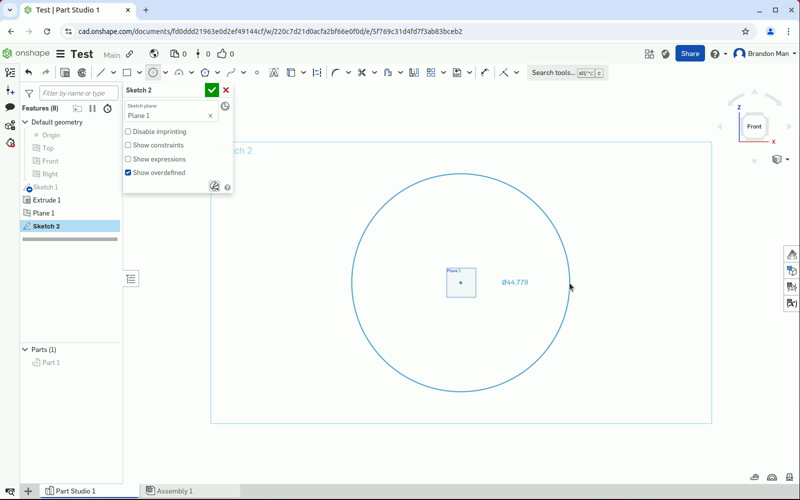
mouse_move(413, 255)
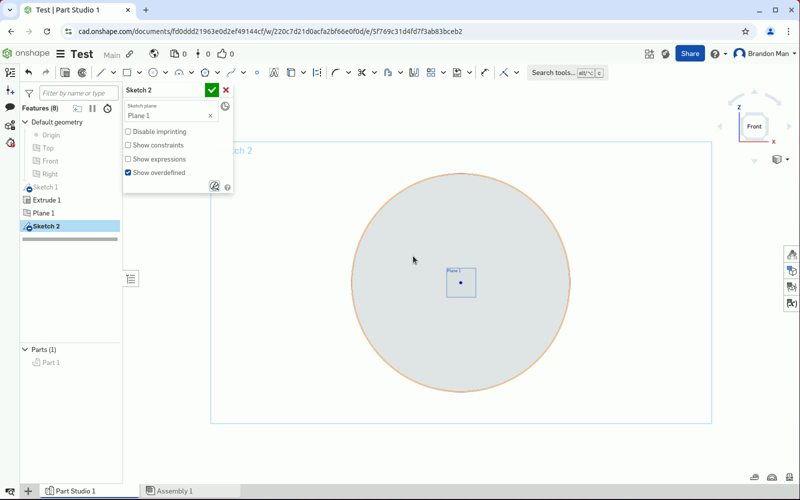
click(413, 255)
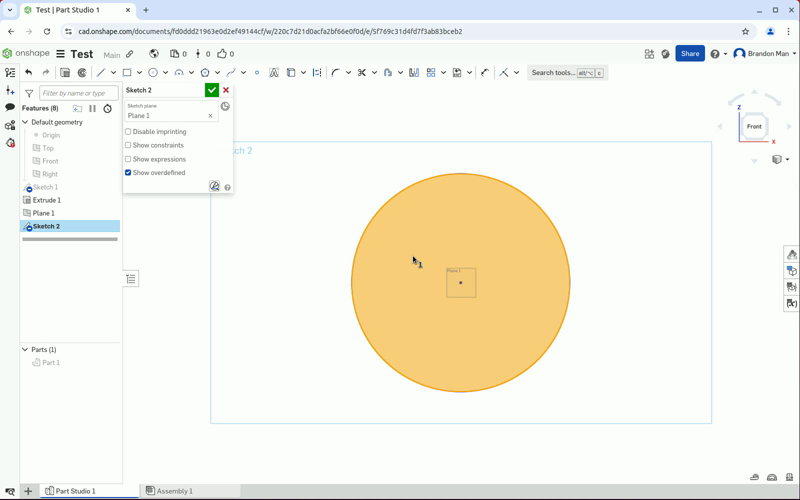
mouse_move(73, 352)
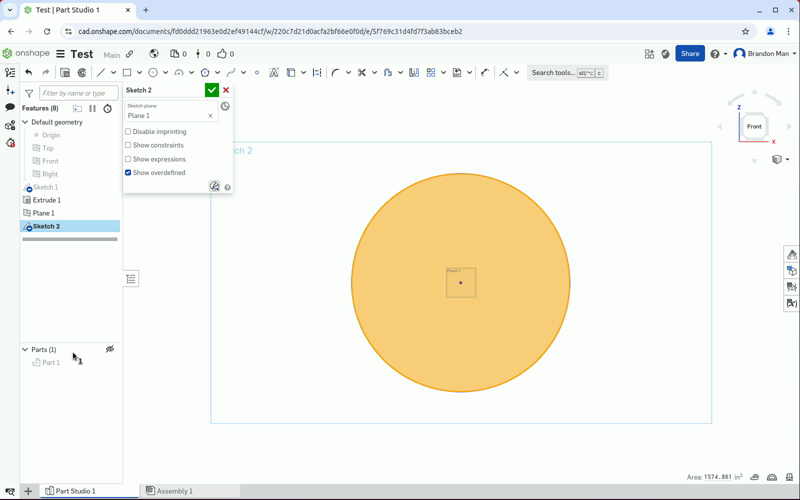
key(shift+y)
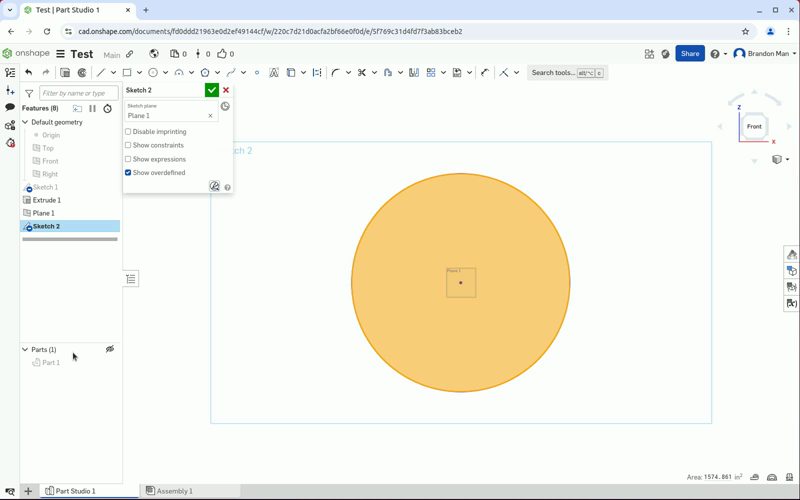
key(shift+e)
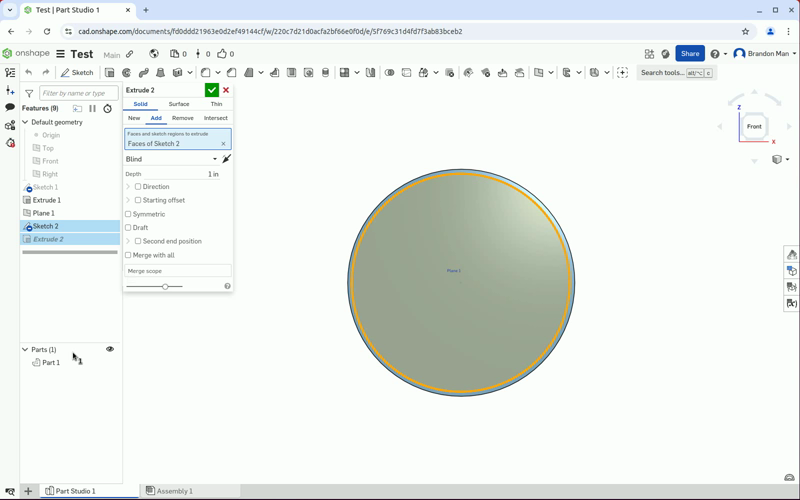
mouse_move(143, 106)
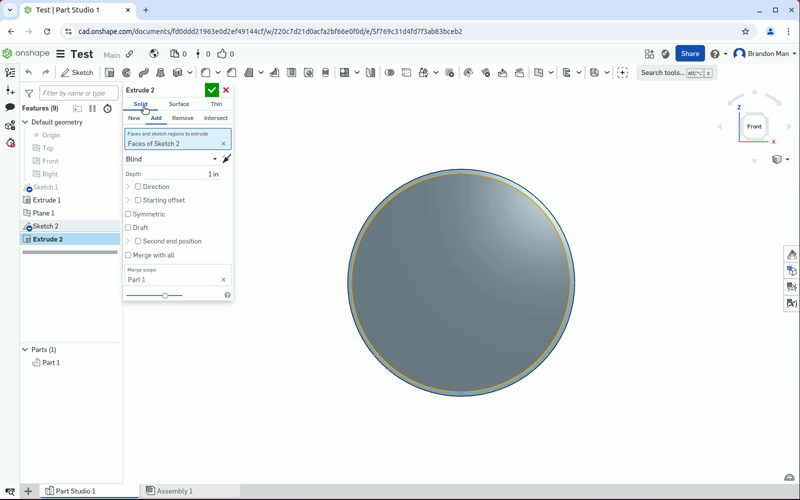
click(143, 106)
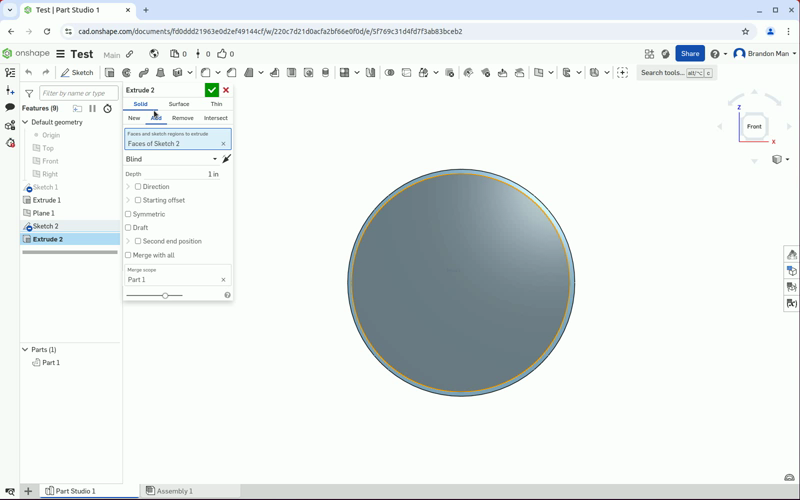
mouse_move(186, 120)
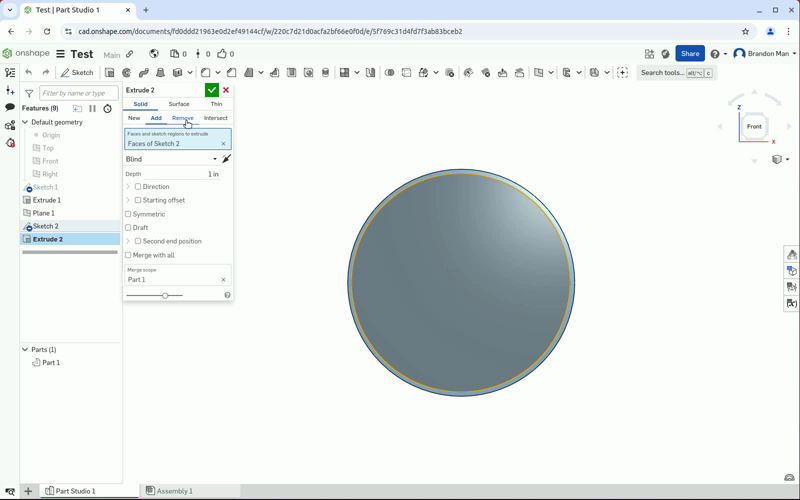
click(186, 120)
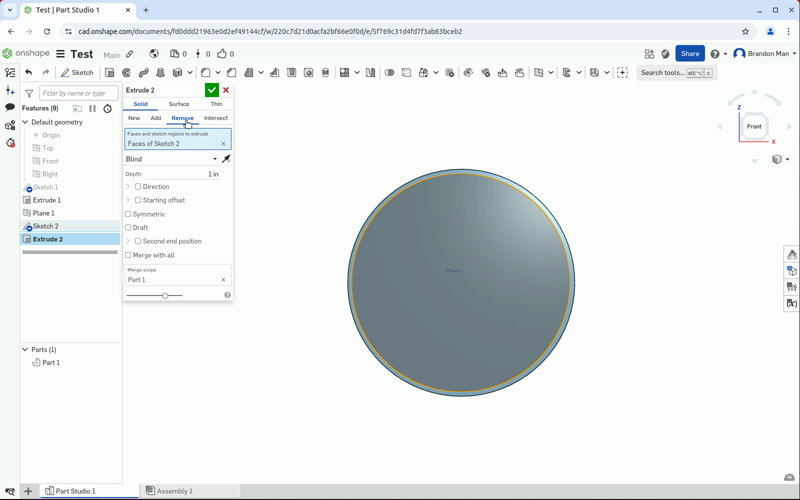
key(tab, 4)
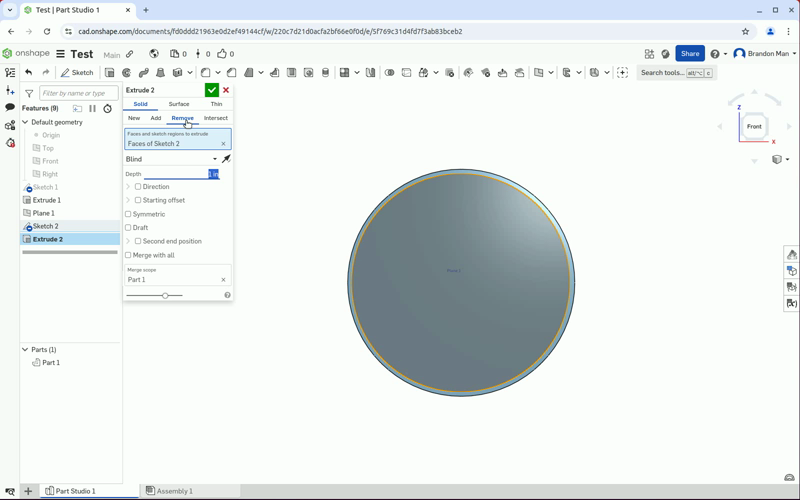
text(3.851)
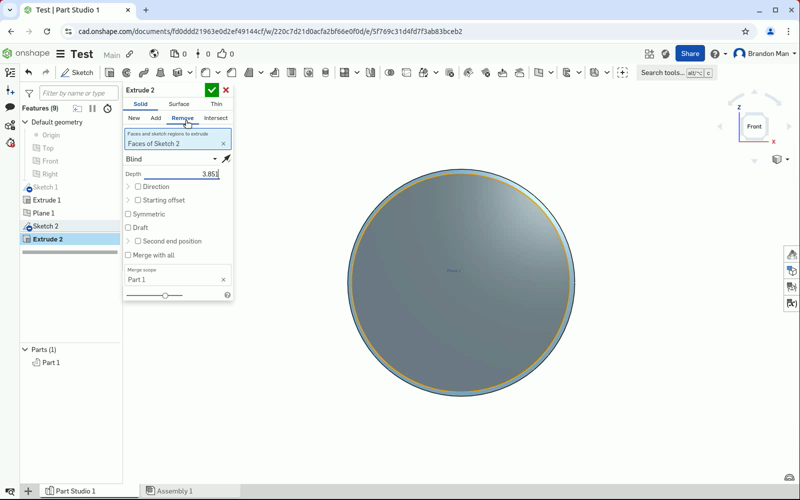
key(tab, 6)
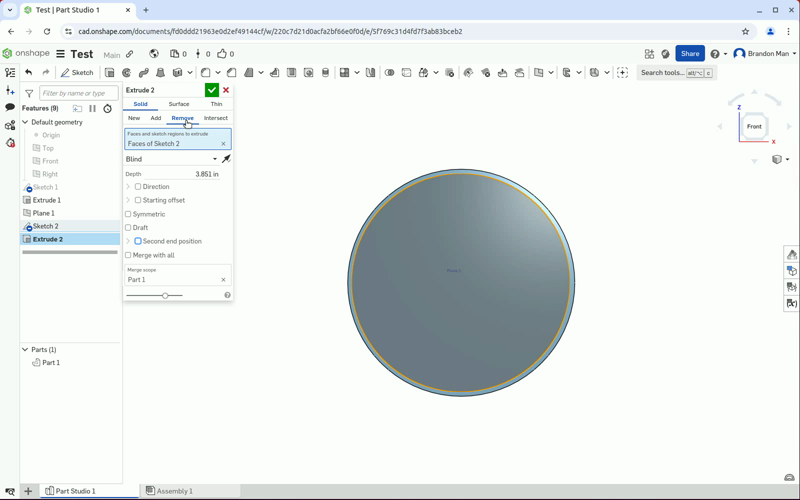
key(space)
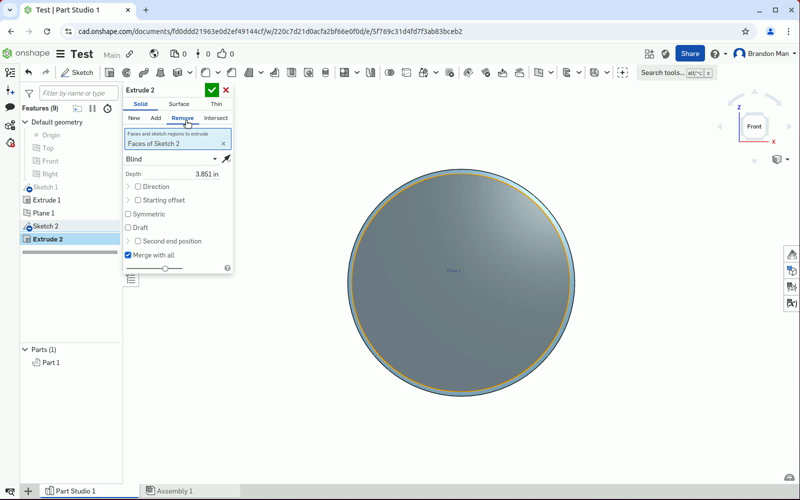
key(enter)
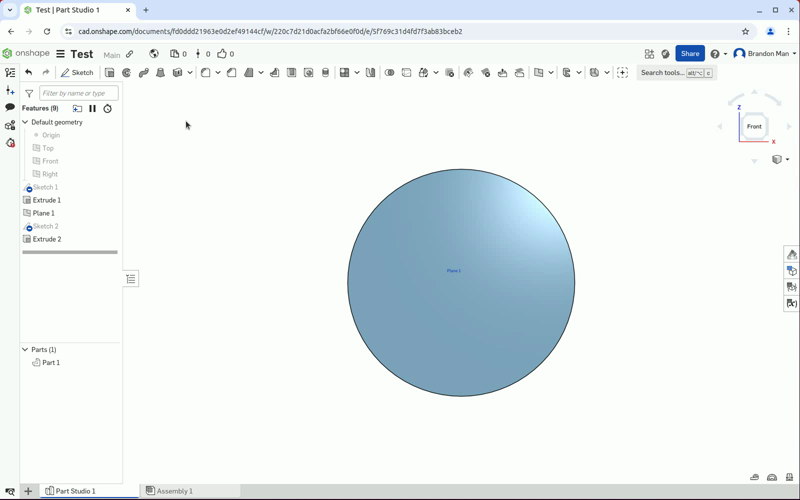
key(shift+h)
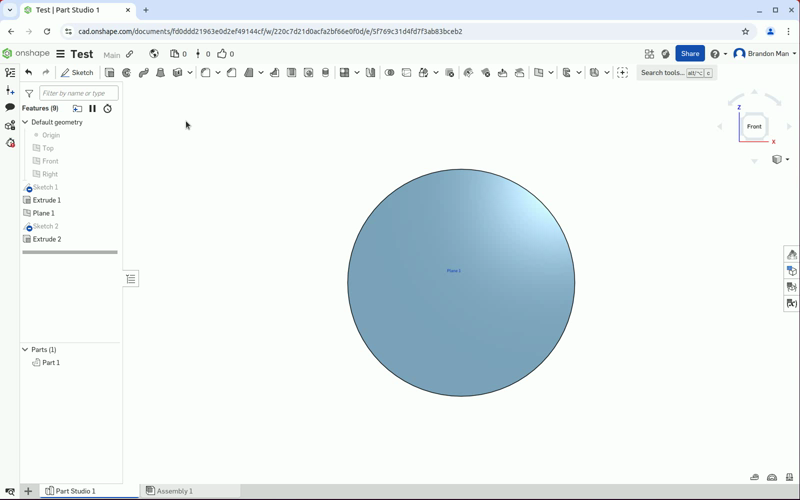
key(shift+h)
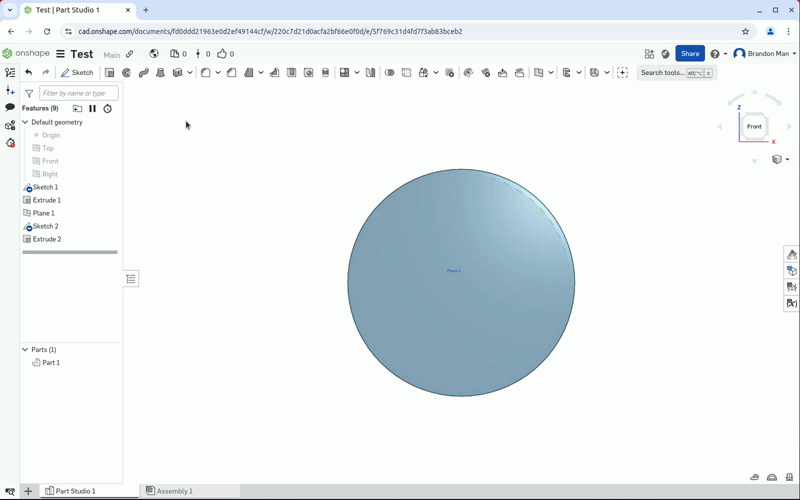
key(shift+7)
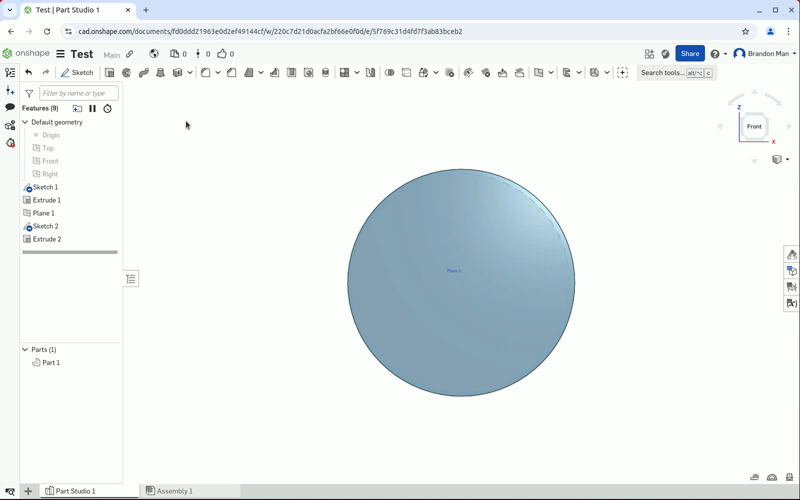
key(left, 2)
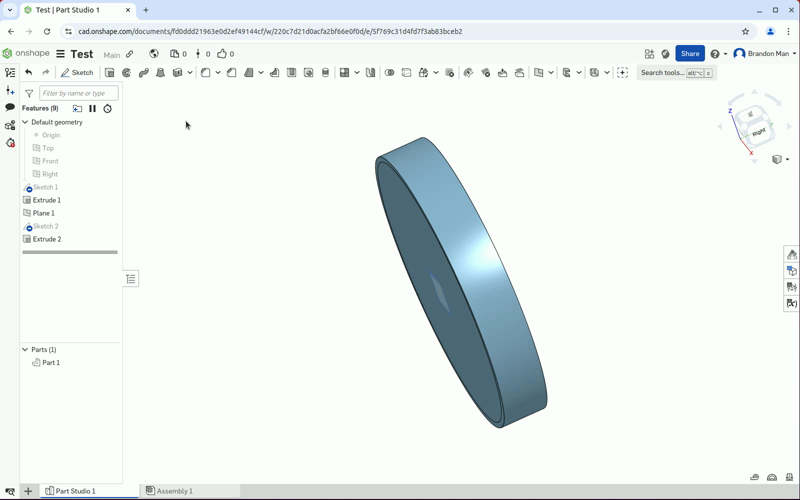
key(down, 2)
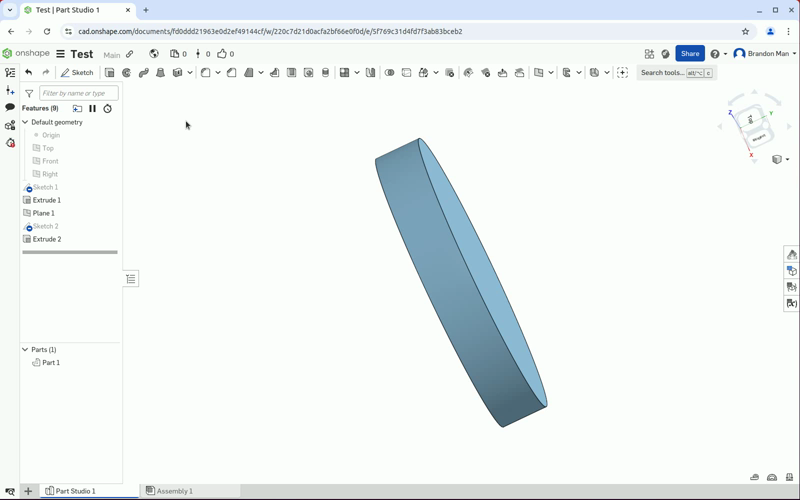
key(up, 2)
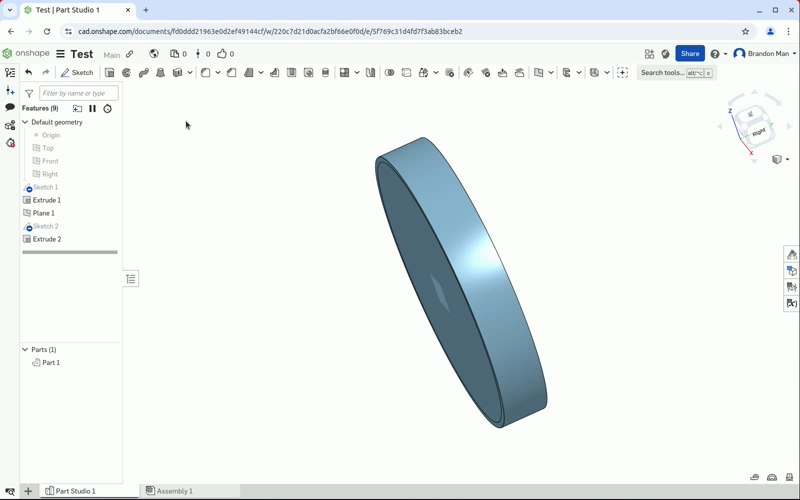
key(right, 2)
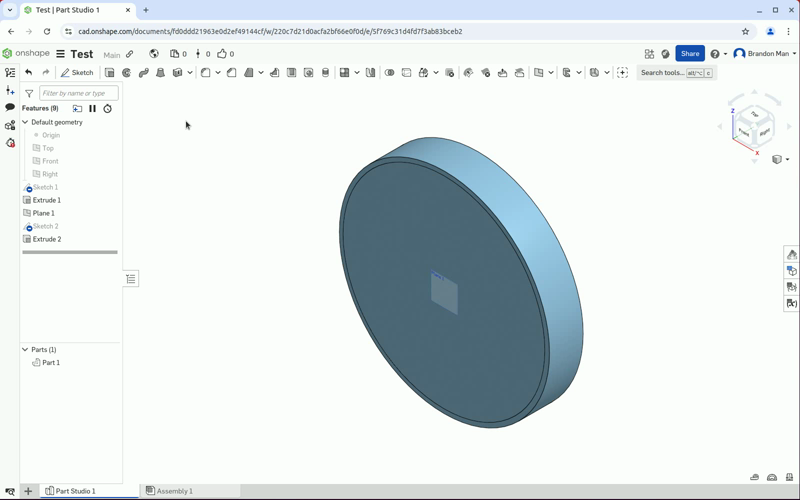
mouse_move(73, 189)
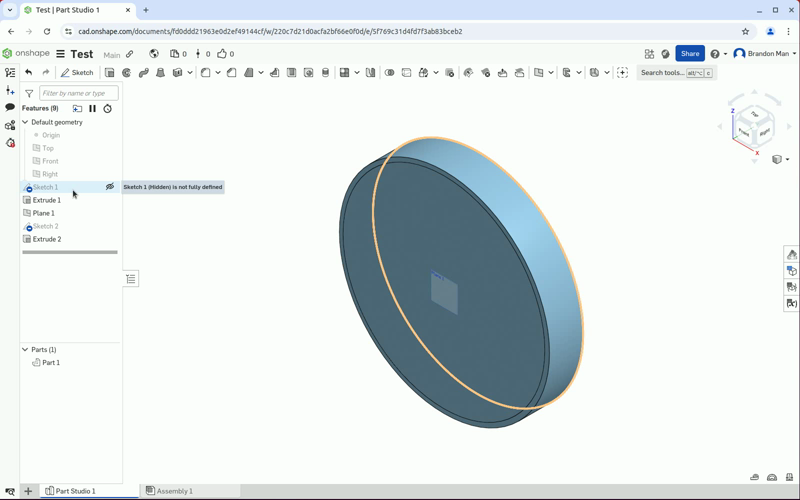
click(73, 189)